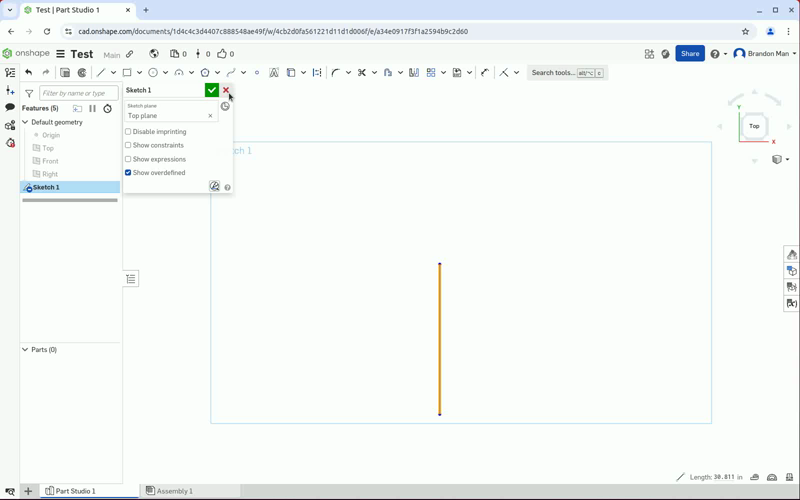
key(shift+h)
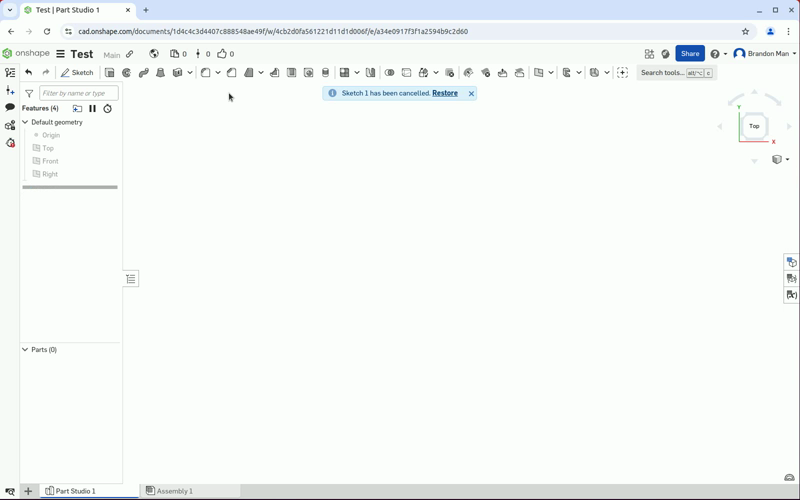
mouse_move(73, 352)
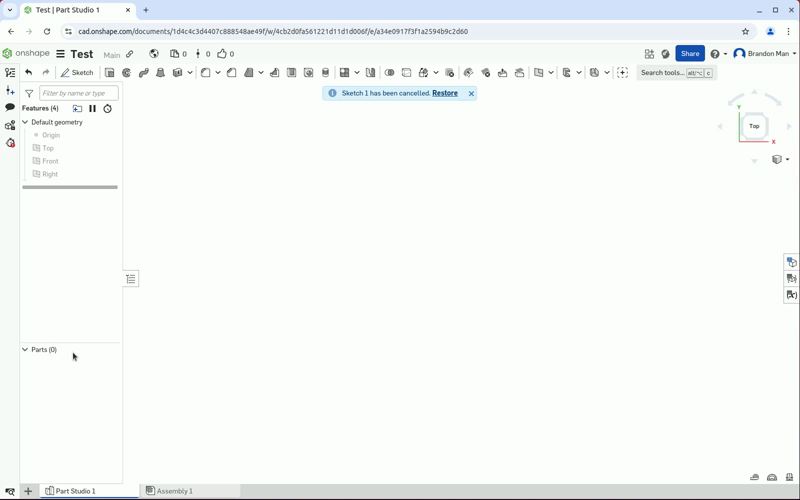
key(y)
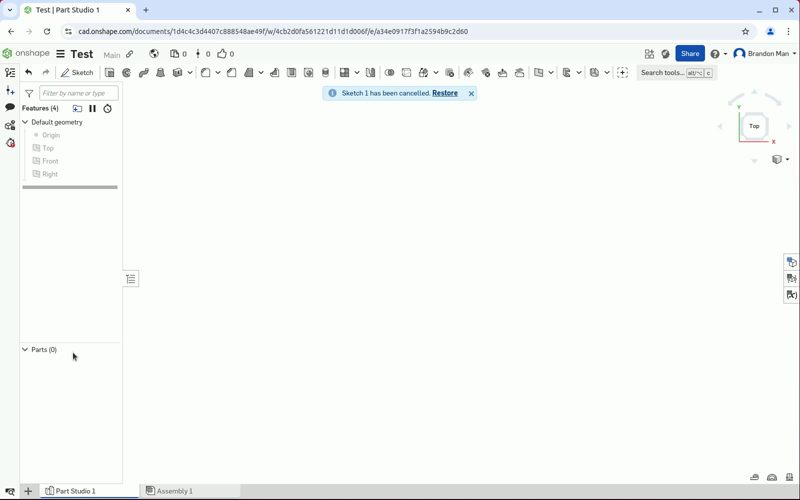
key(shift+p)
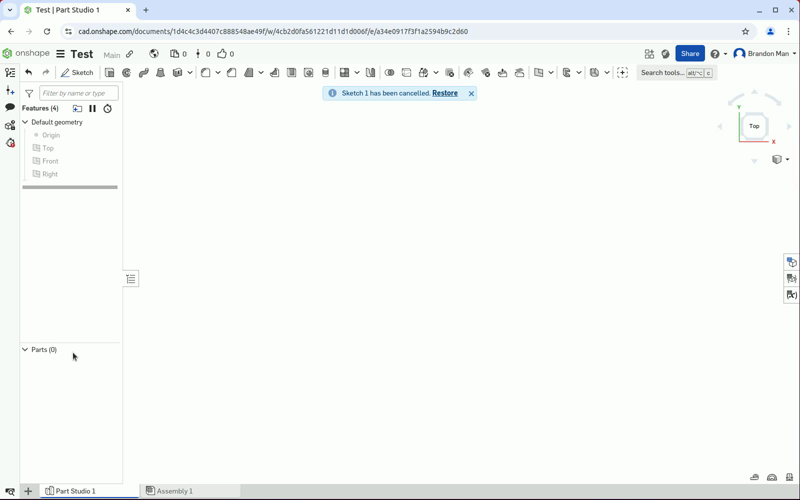
key(space)
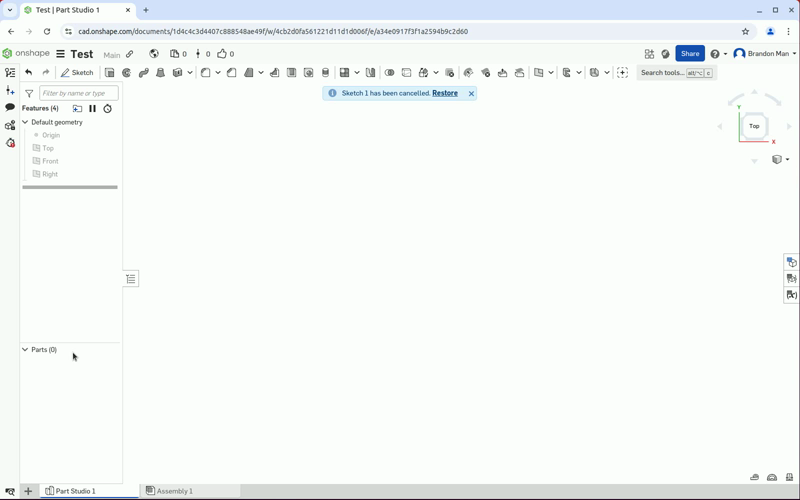
key_down(shift)
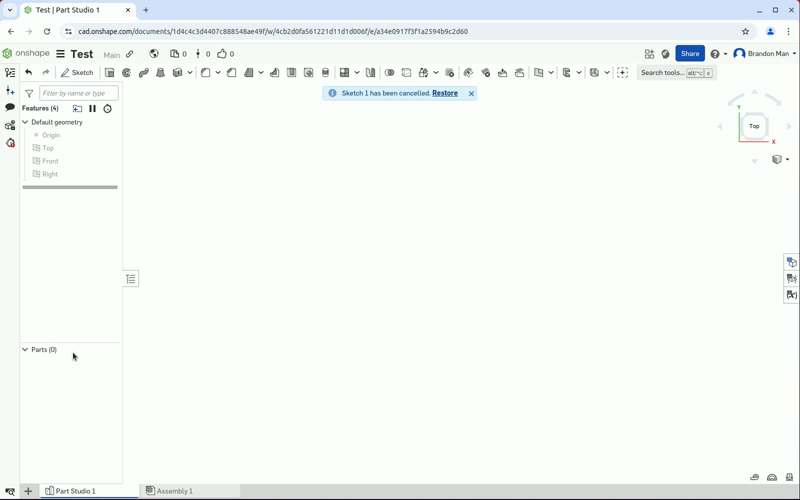
key(up)
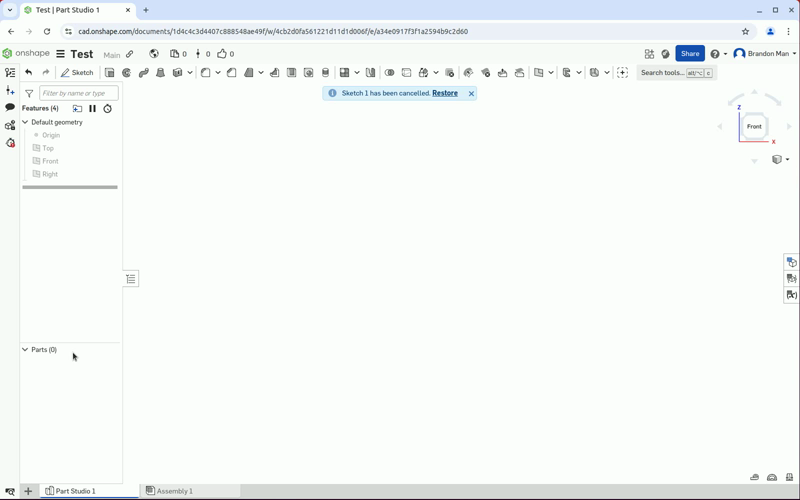
key_up(shift)
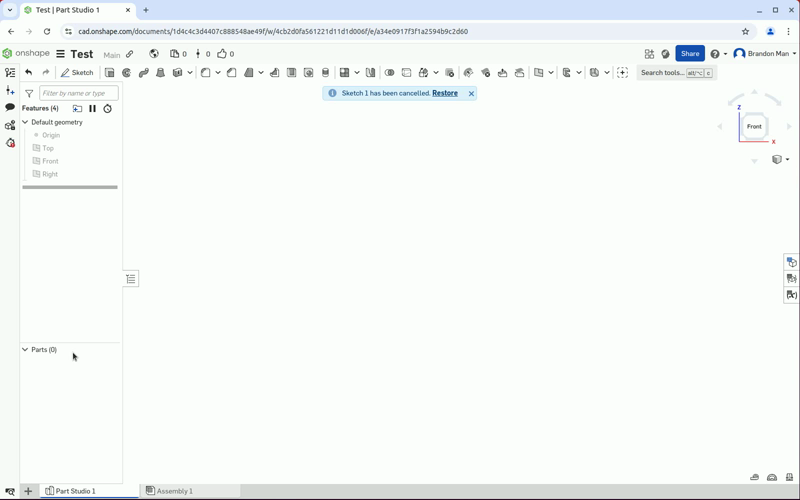
mouse_move(73, 352)
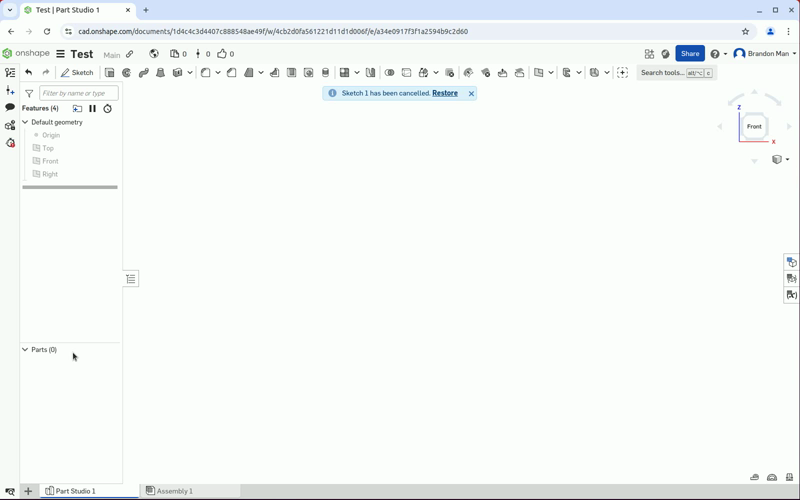
key(shift+y)
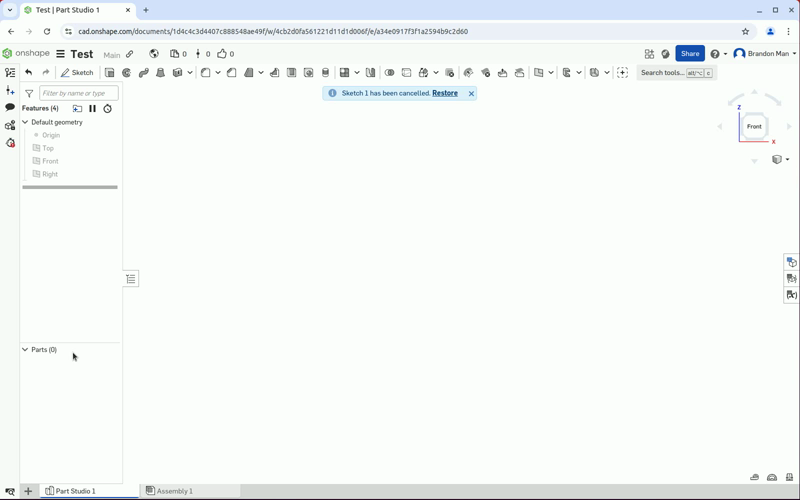
key(shift+s)
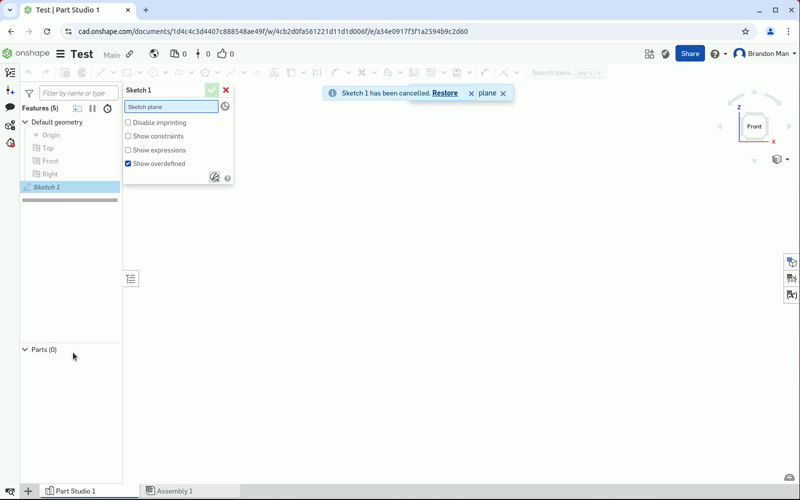
mouse_move(73, 163)
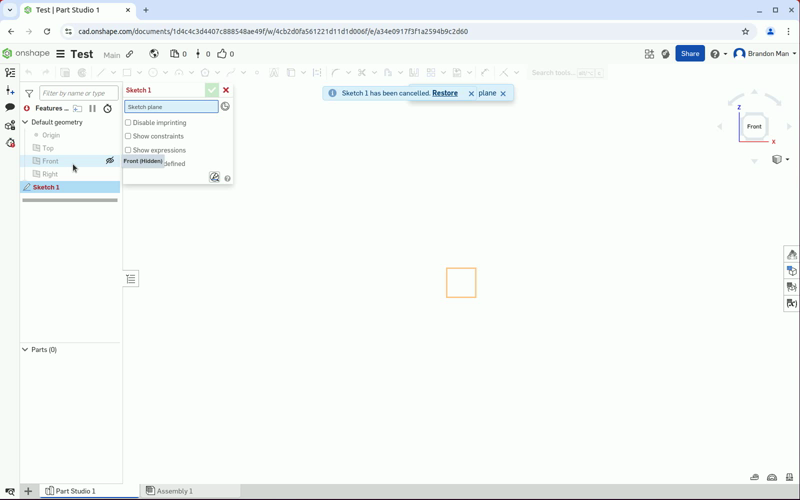
click(73, 163)
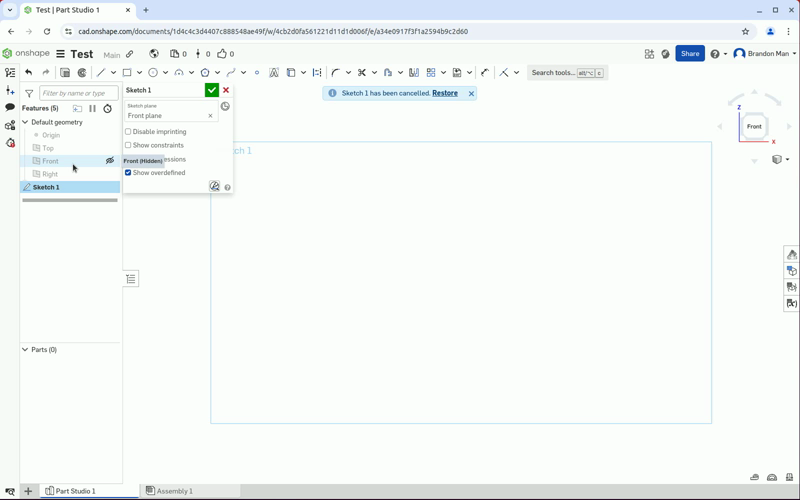
mouse_move(73, 352)
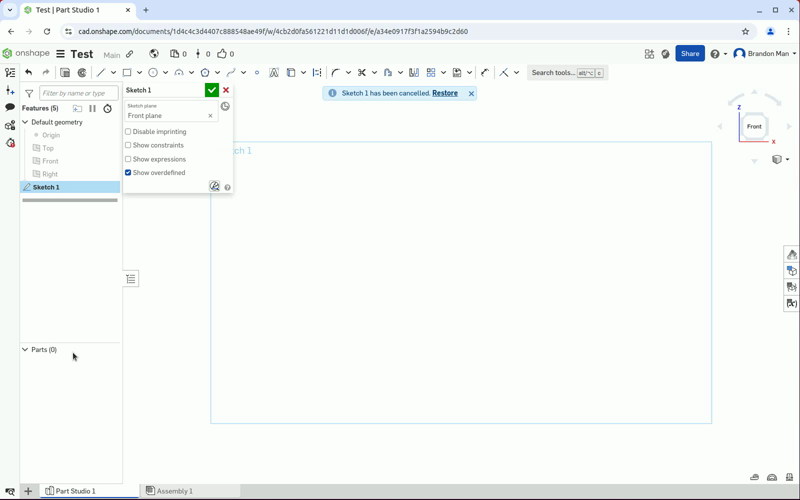
key(y)
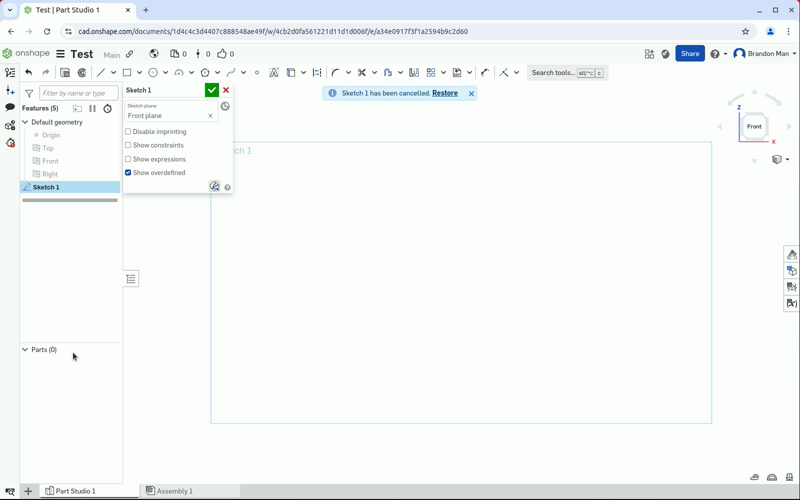
key(c)
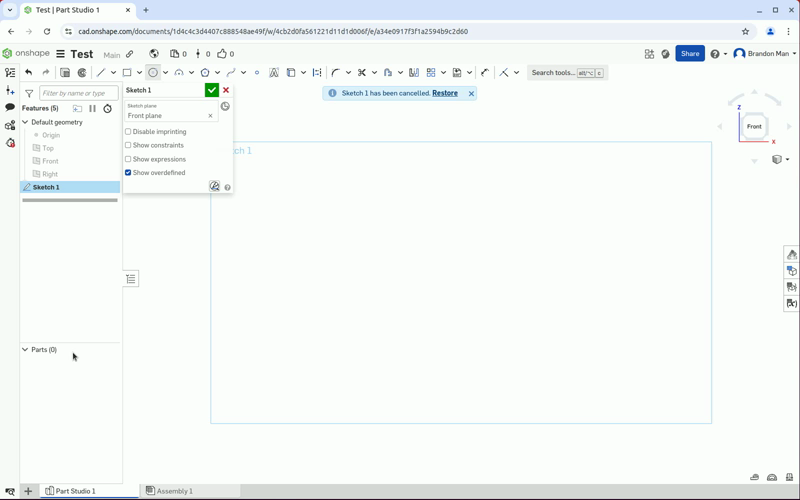
key_down(shift)
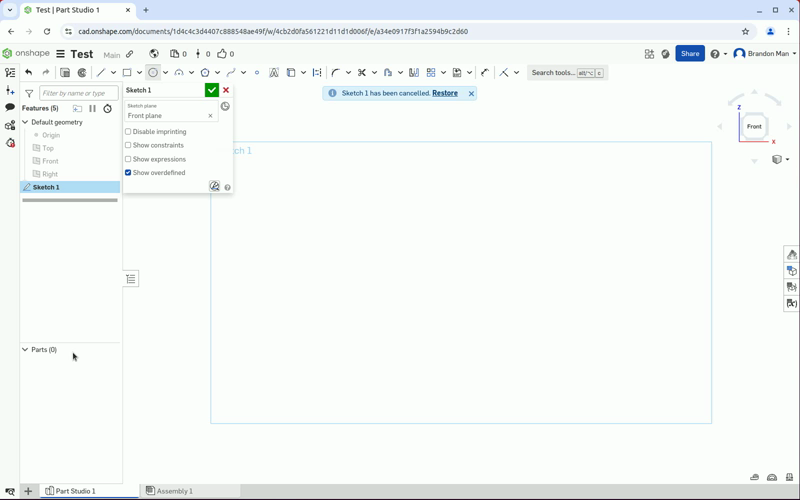
mouse_move(461, 282)
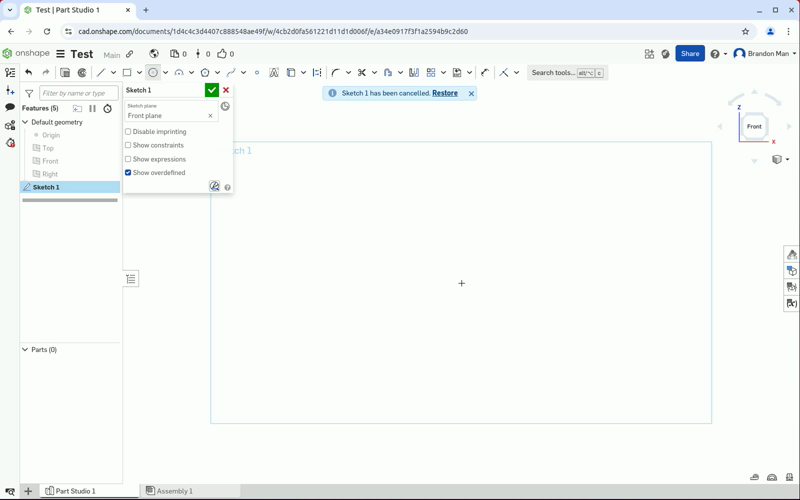
click(461, 282)
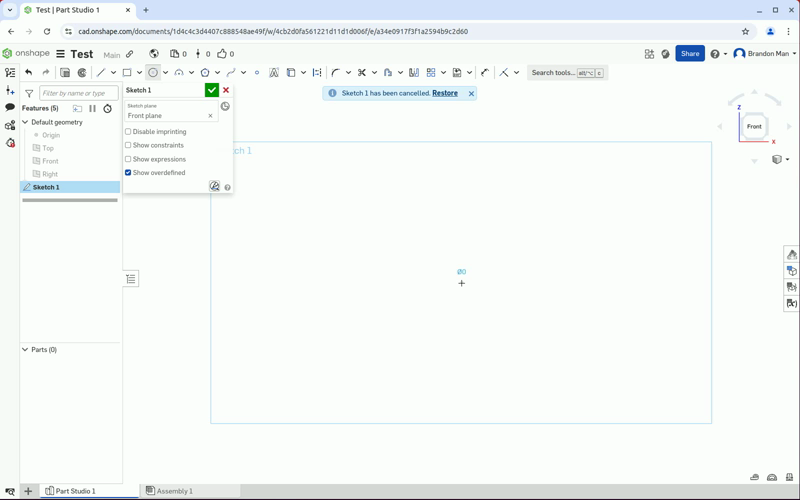
key_up(shift)
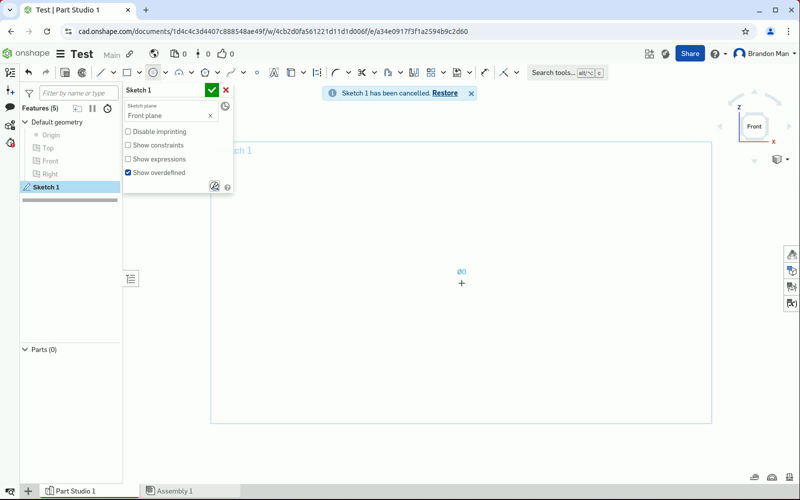
mouse_move(497, 282)
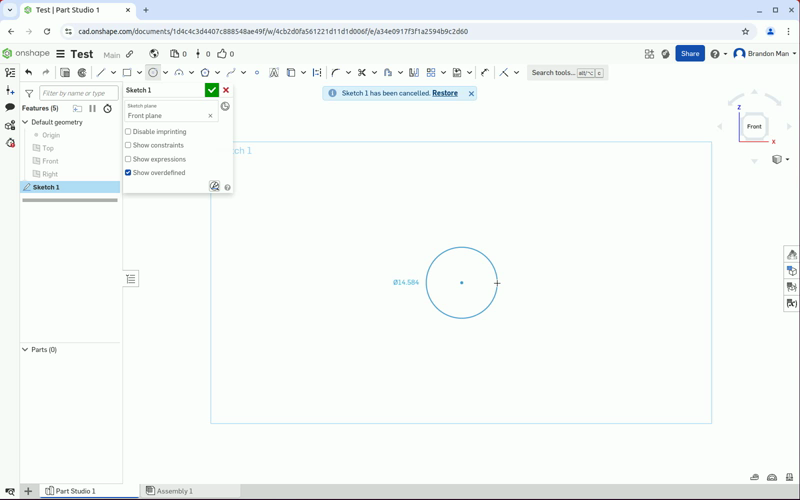
click(497, 282)
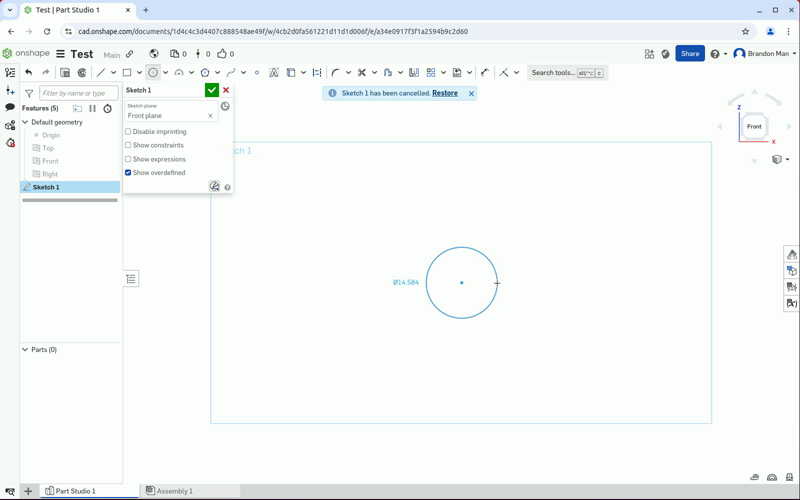
key(esc)
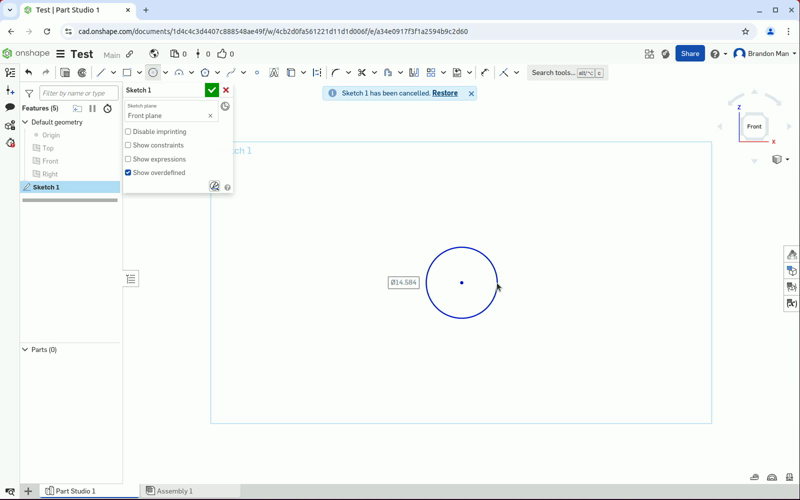
mouse_move(453, 273)
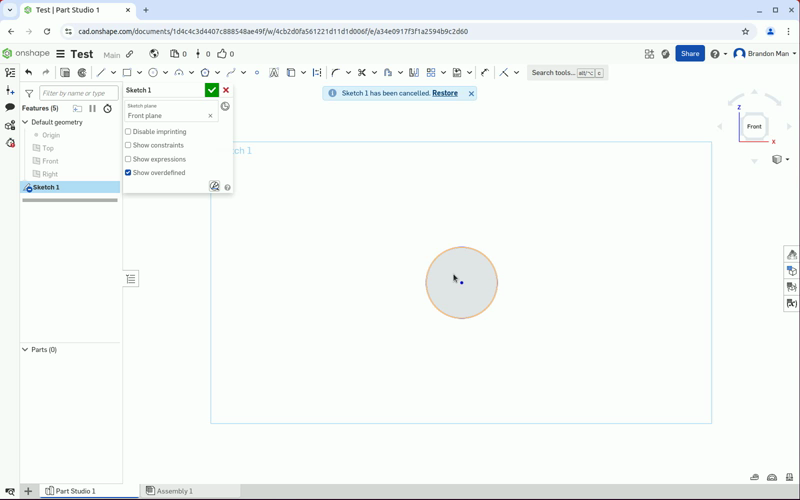
click(453, 273)
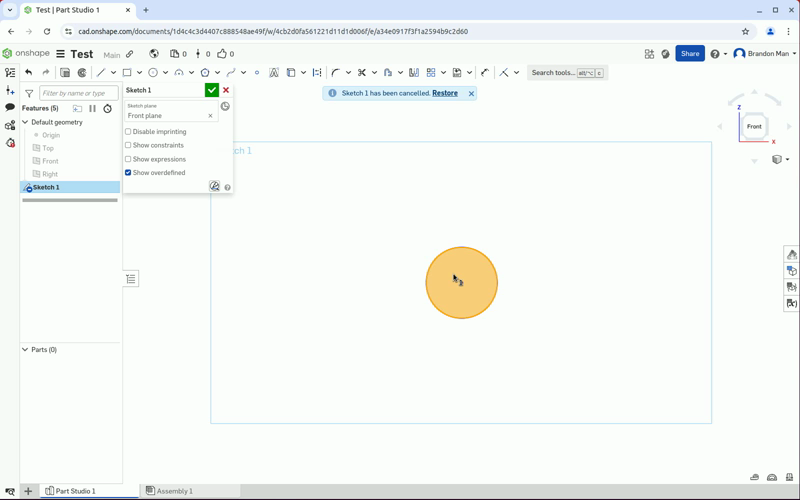
mouse_move(73, 352)
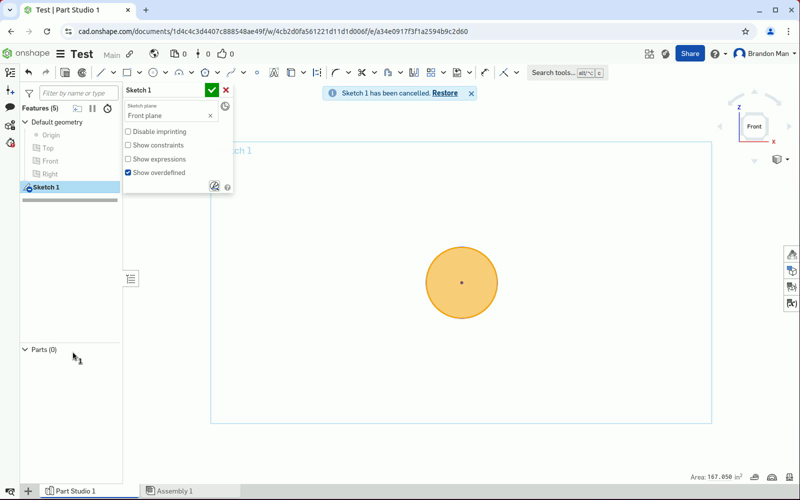
key(shift+y)
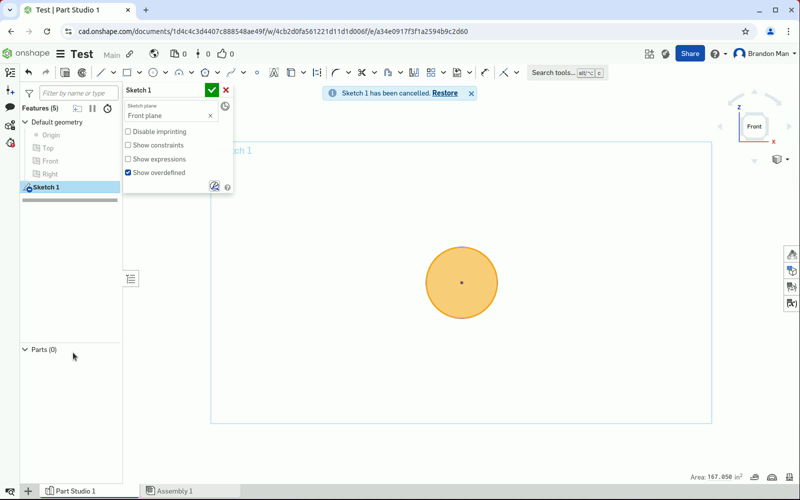
key(shift+e)
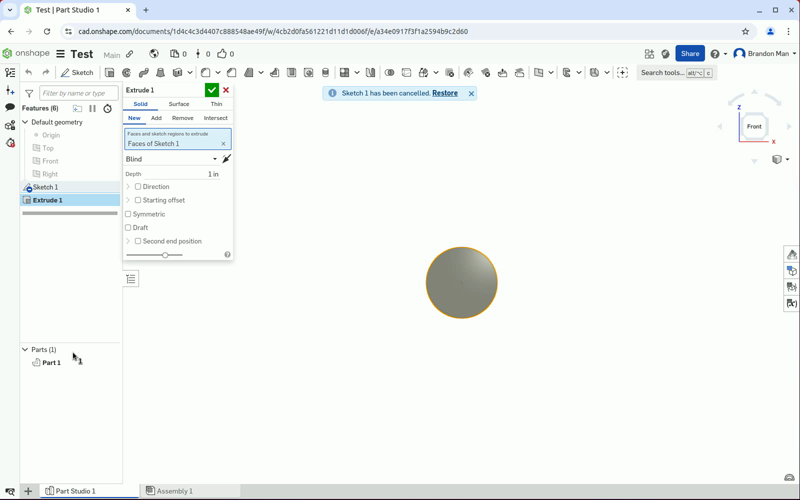
mouse_move(143, 106)
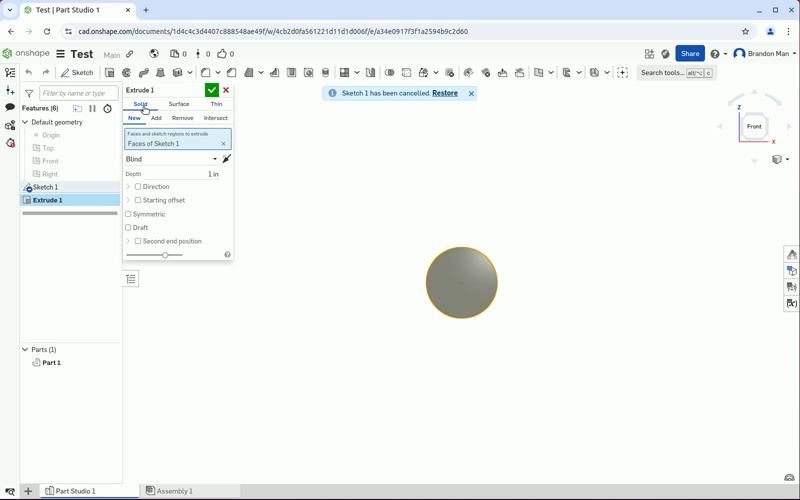
click(143, 106)
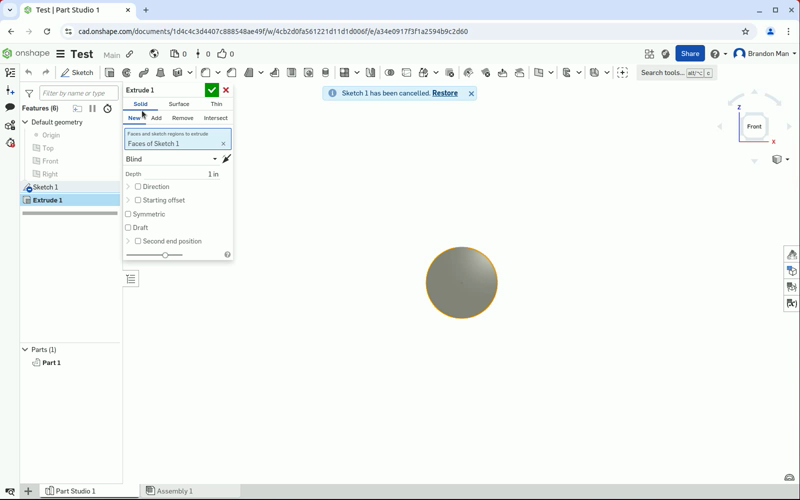
mouse_move(137, 120)
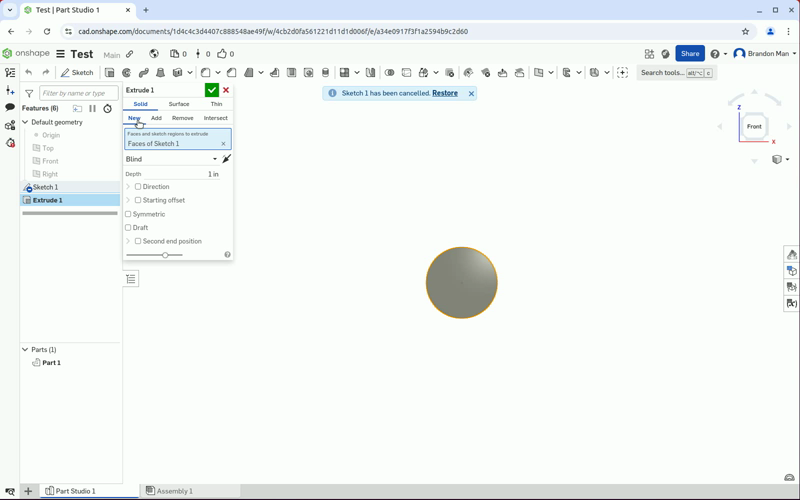
click(137, 120)
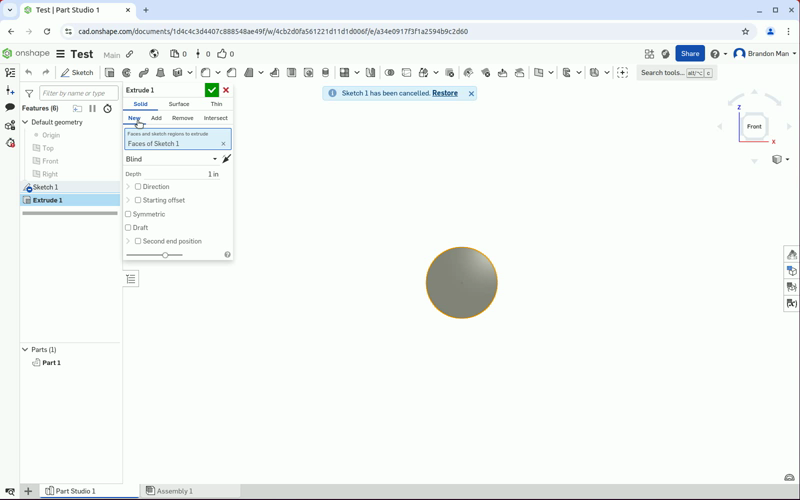
key(tab, 4)
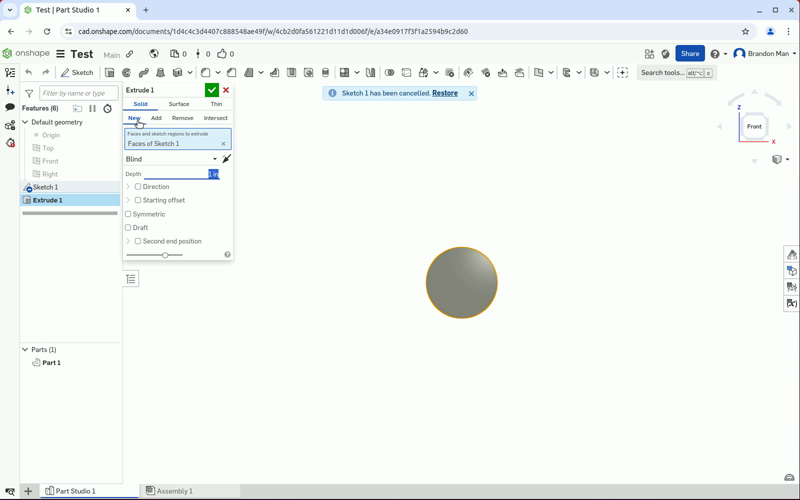
text(17.572)
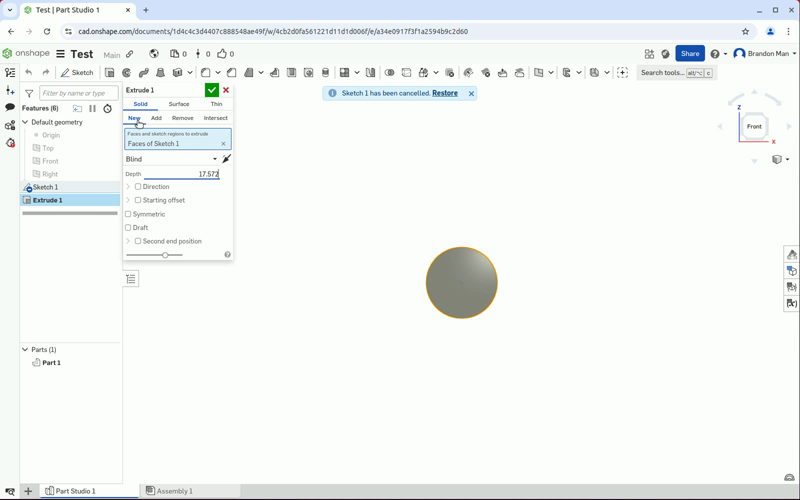
key(enter)
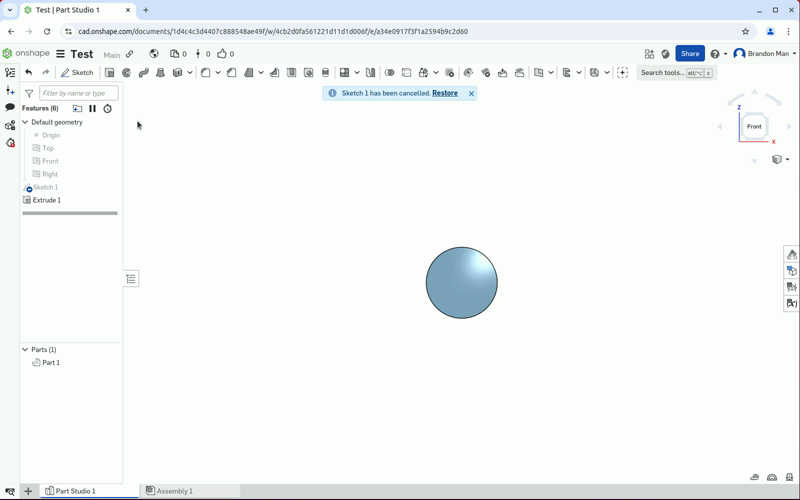
key(shift+h)
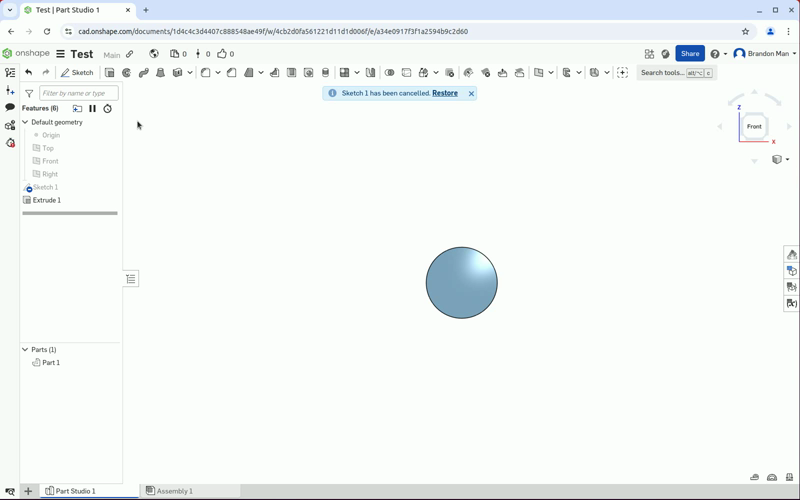
key(shift+h)
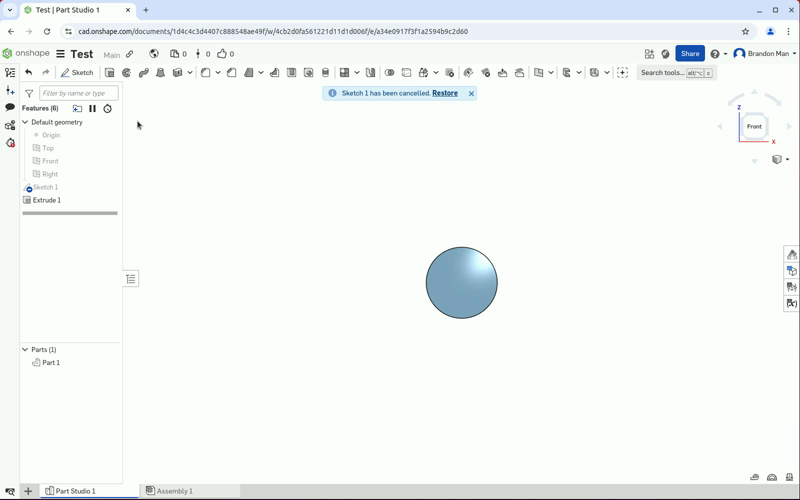
mouse_move(73, 189)
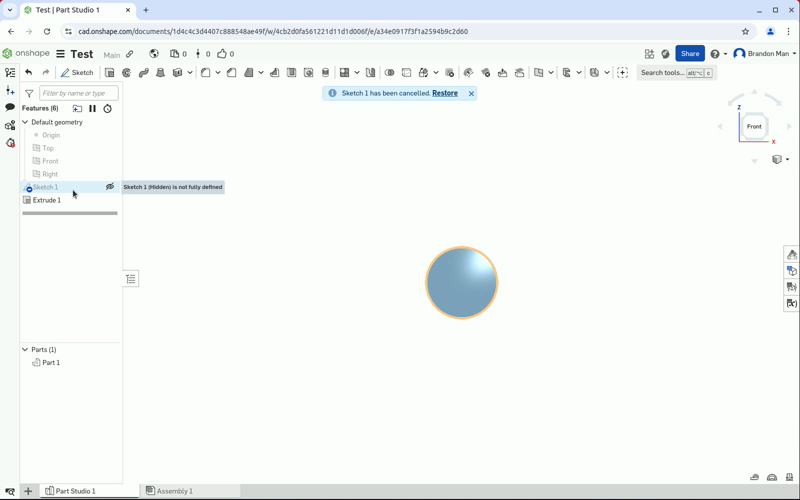
click(73, 189)
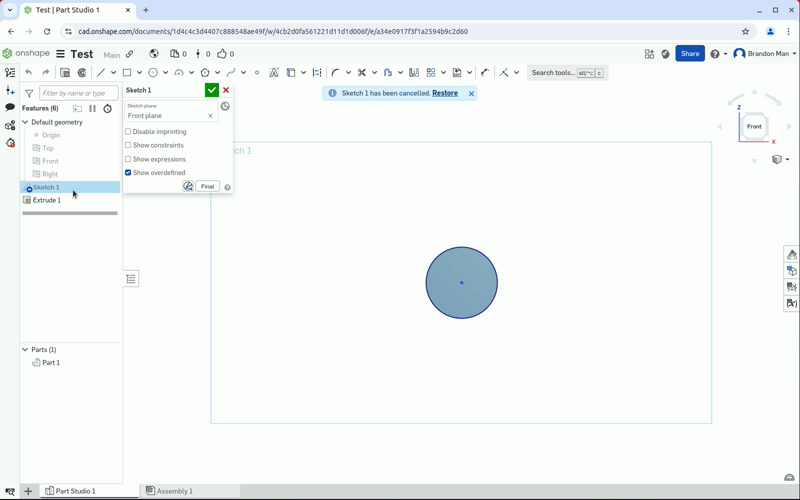
mouse_move(229, 92)
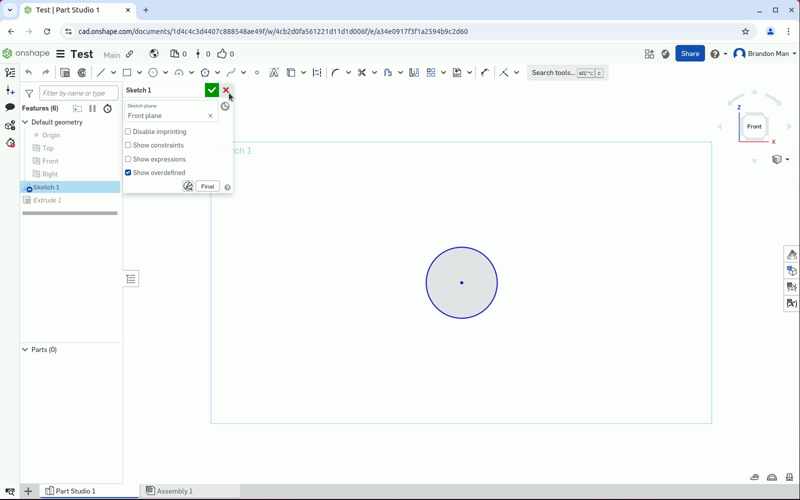
click(229, 92)
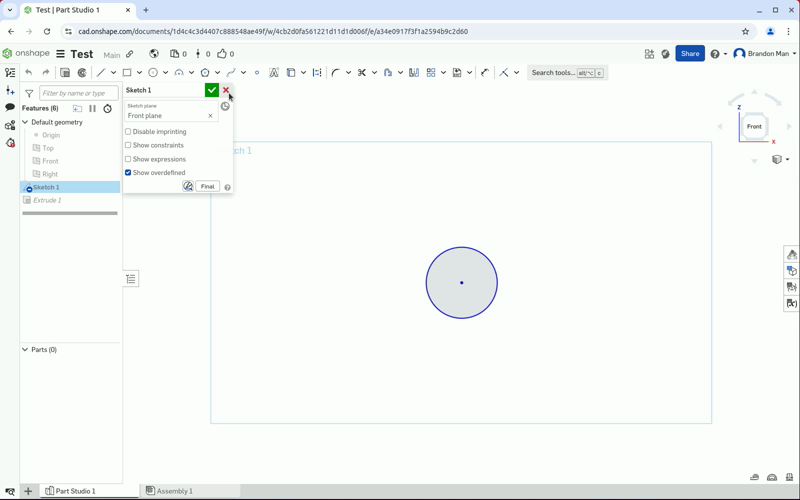
key(shift+s)
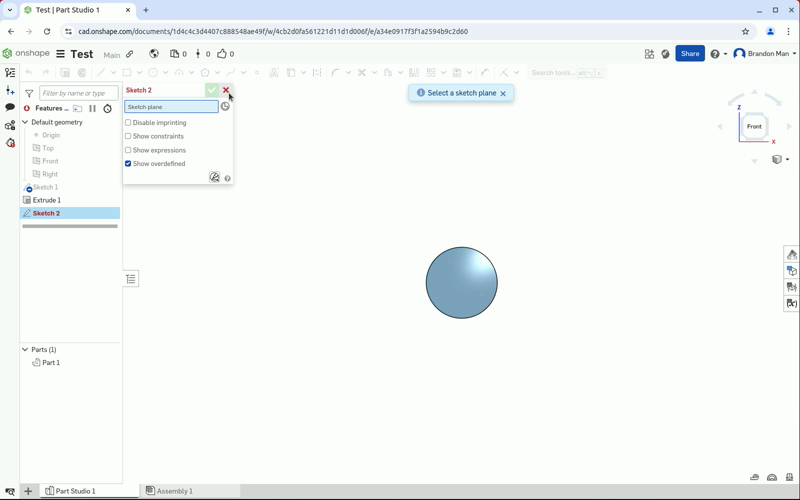
mouse_move(73, 163)
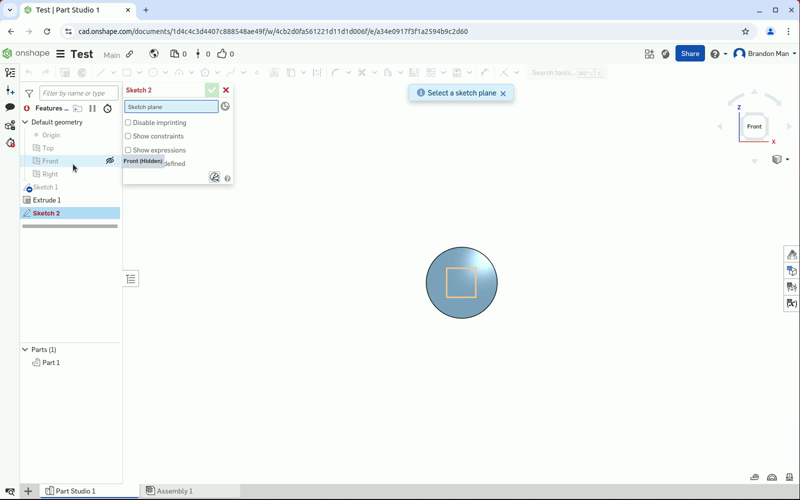
click(73, 163)
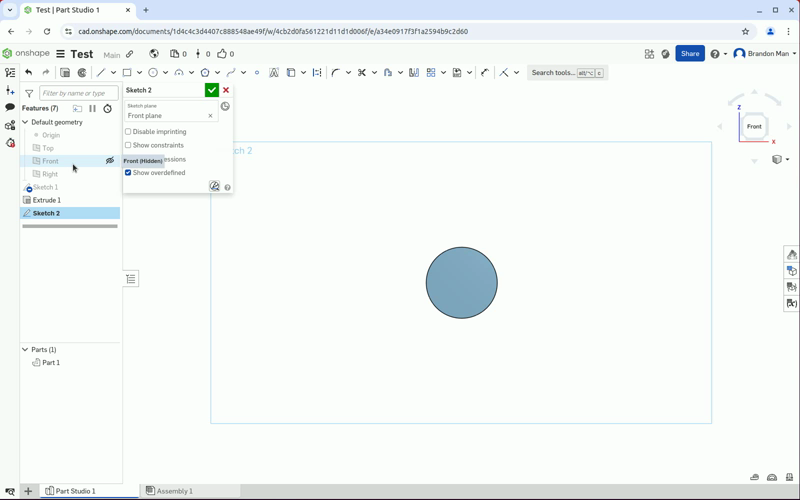
mouse_move(73, 352)
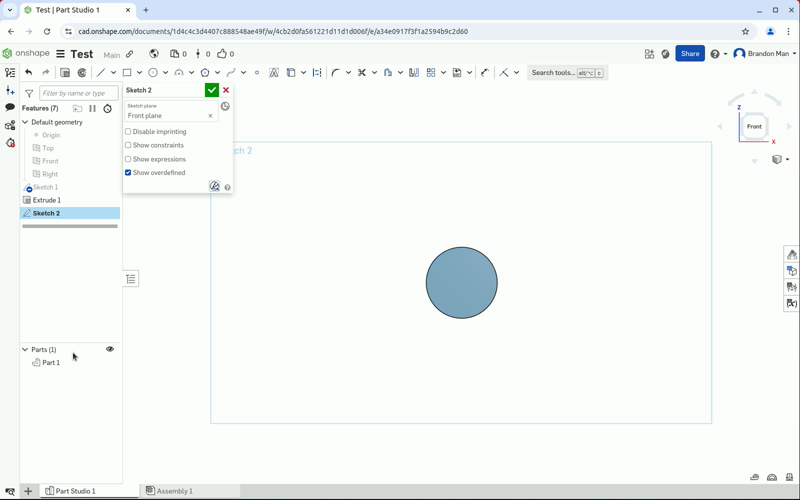
key(y)
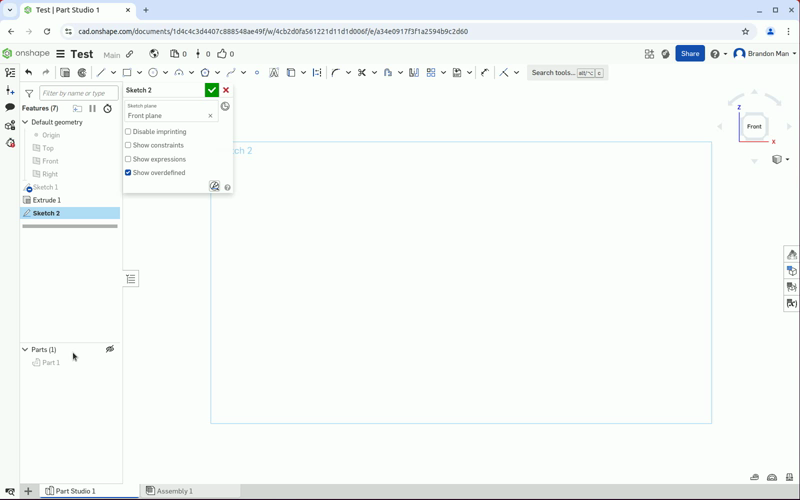
key(c)
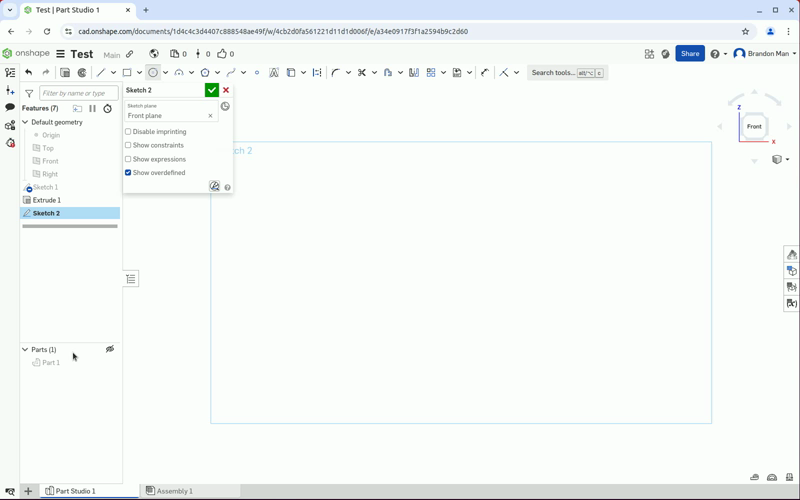
key_down(shift)
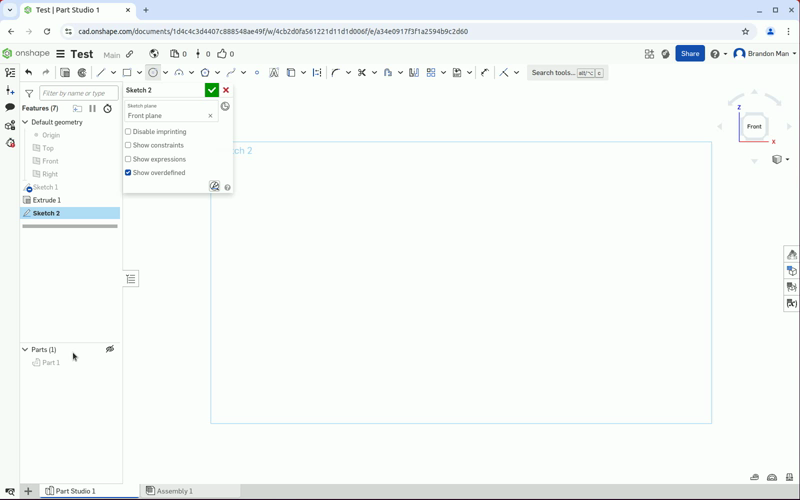
mouse_move(542, 223)
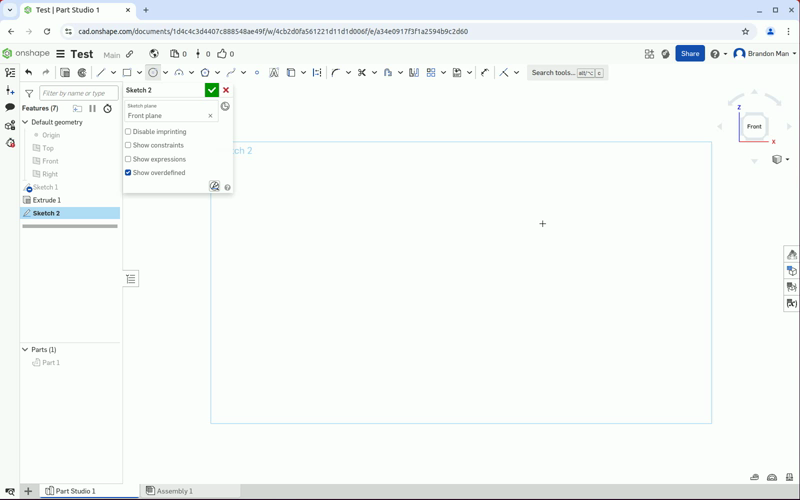
click(542, 223)
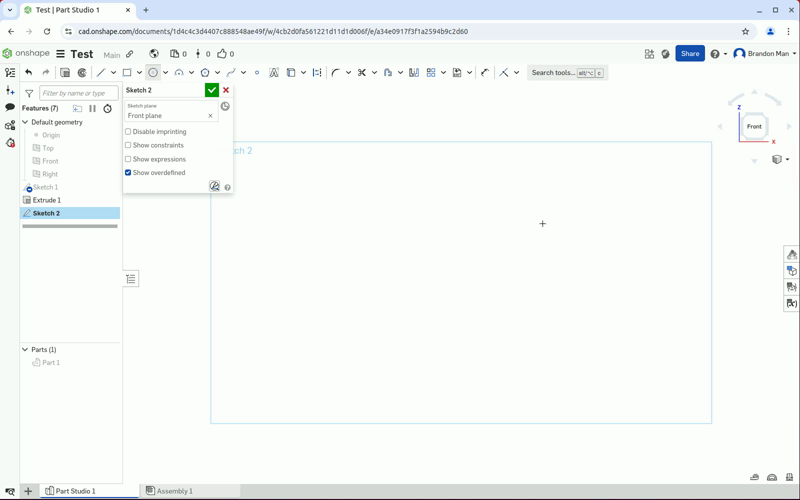
key_up(shift)
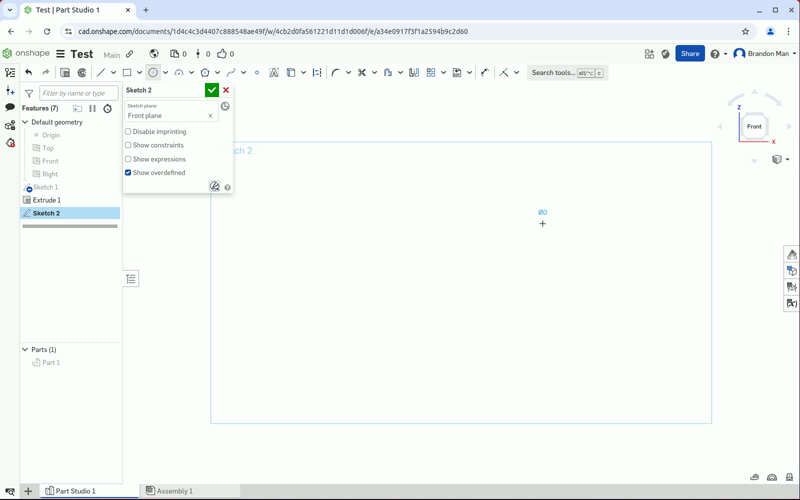
mouse_move(574, 223)
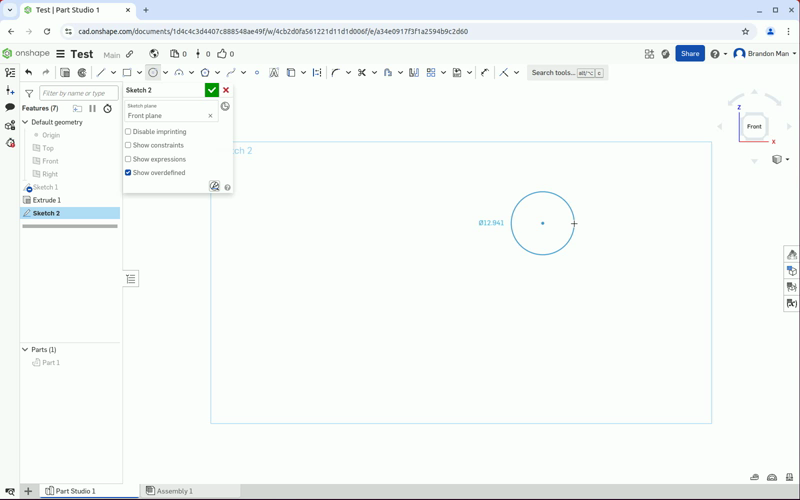
click(574, 223)
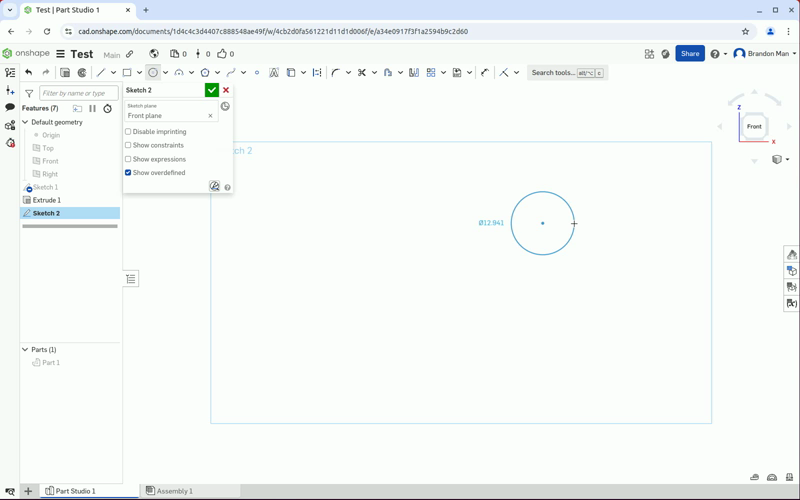
key(esc)
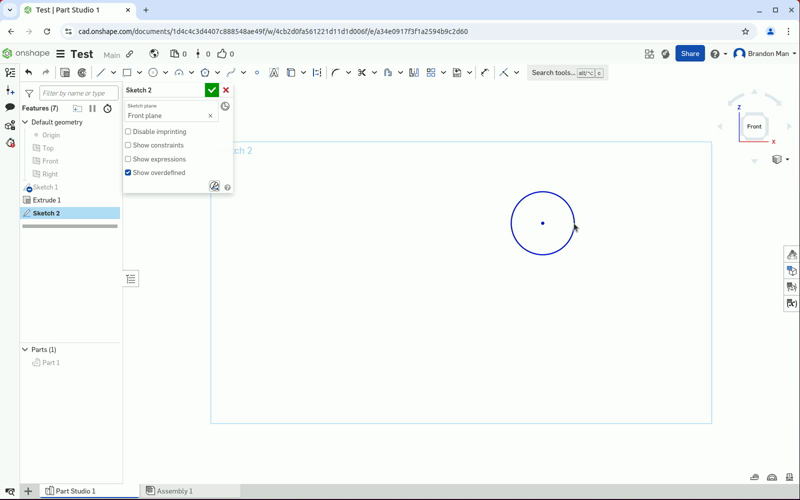
mouse_move(542, 243)
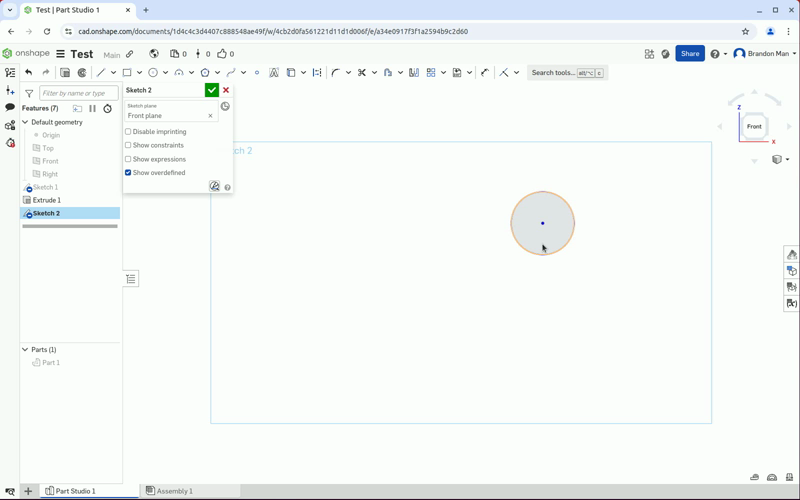
click(542, 243)
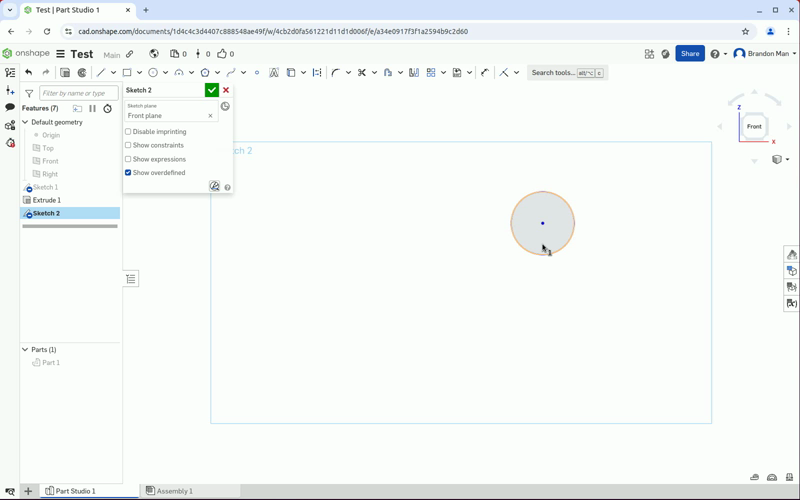
mouse_move(73, 352)
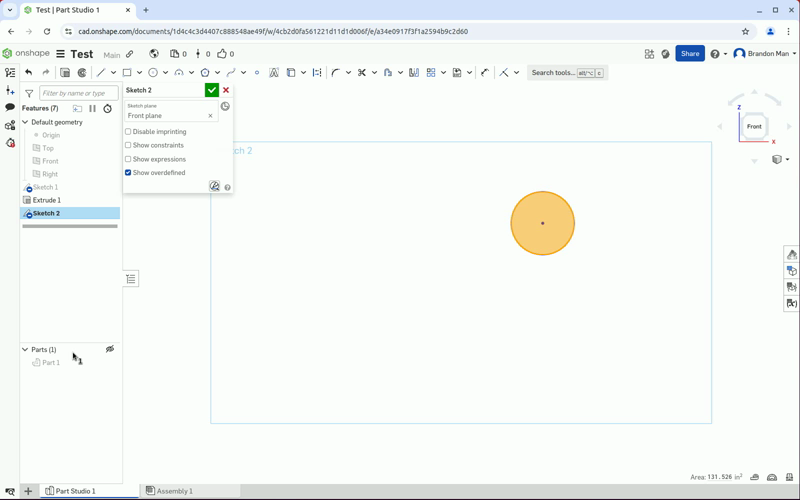
key(shift+y)
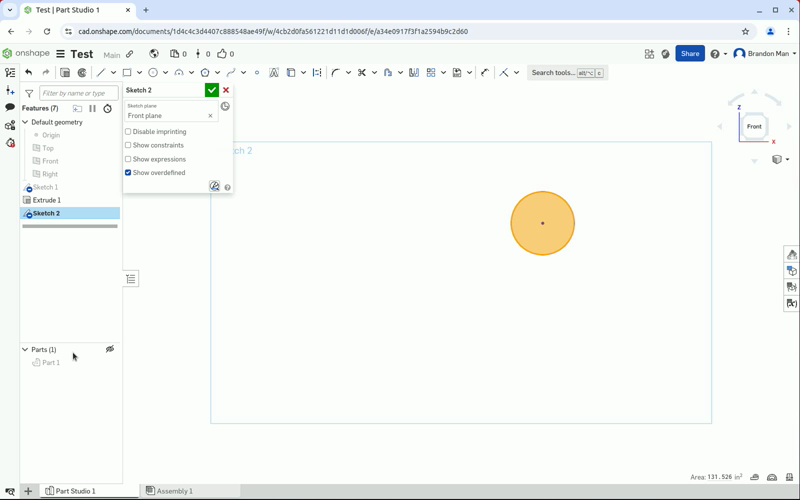
key(shift+e)
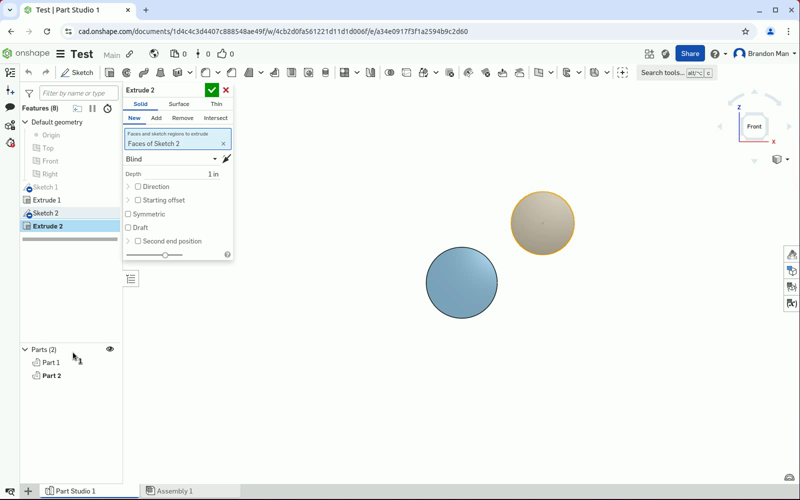
mouse_move(143, 106)
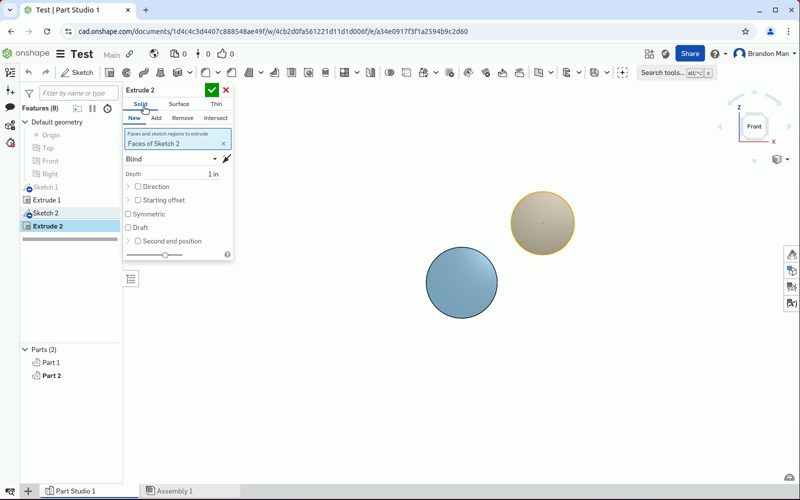
click(143, 106)
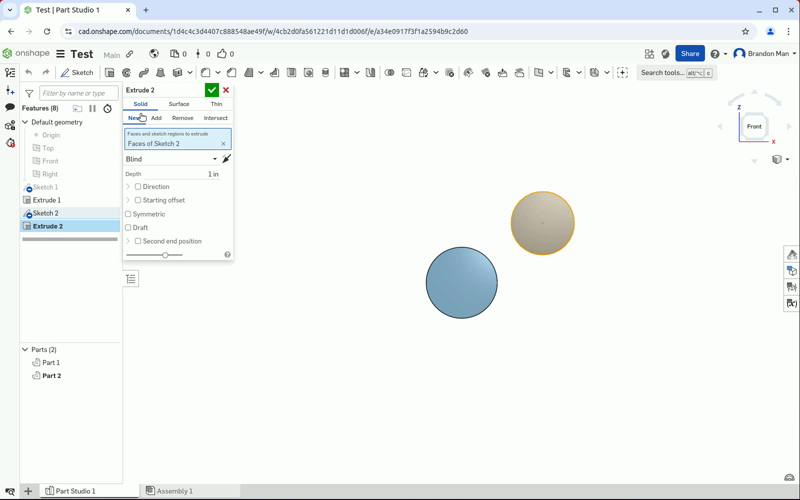
mouse_move(137, 120)
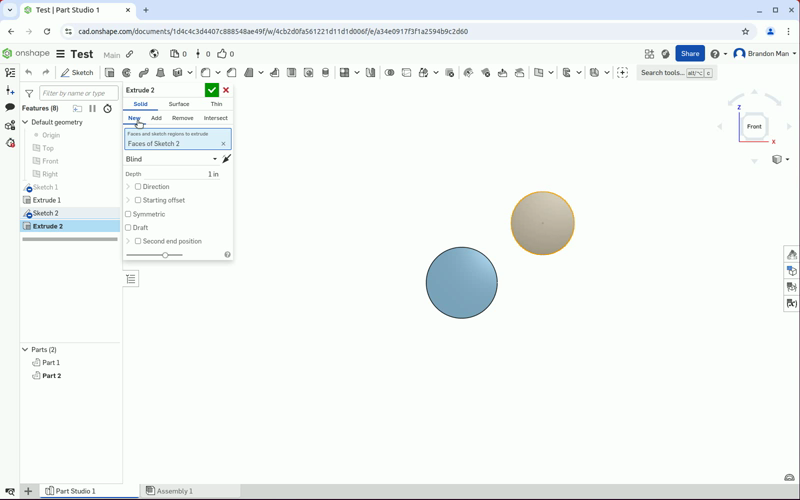
click(137, 120)
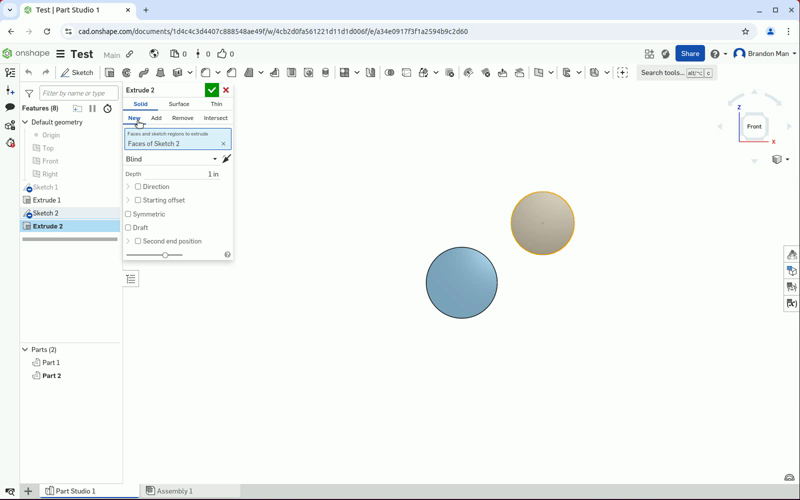
key(tab, 4)
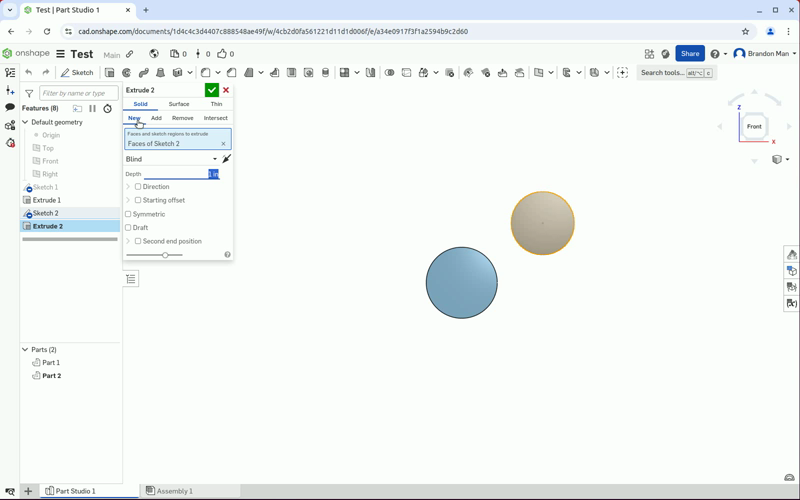
text(15.646)
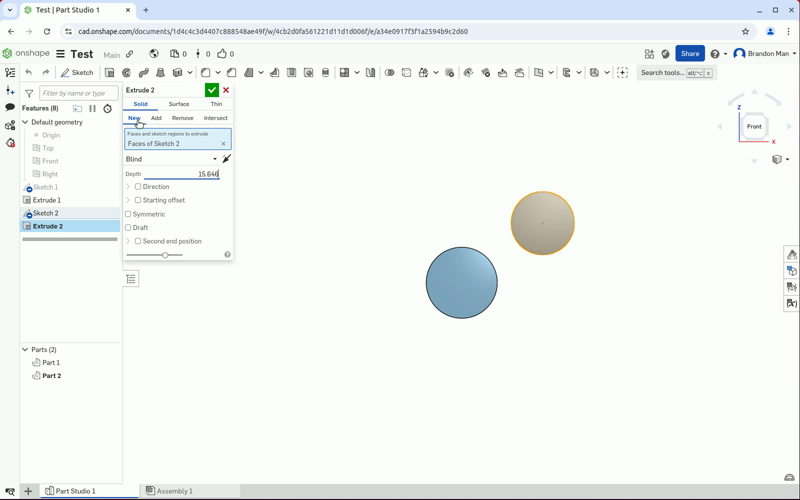
key(enter)
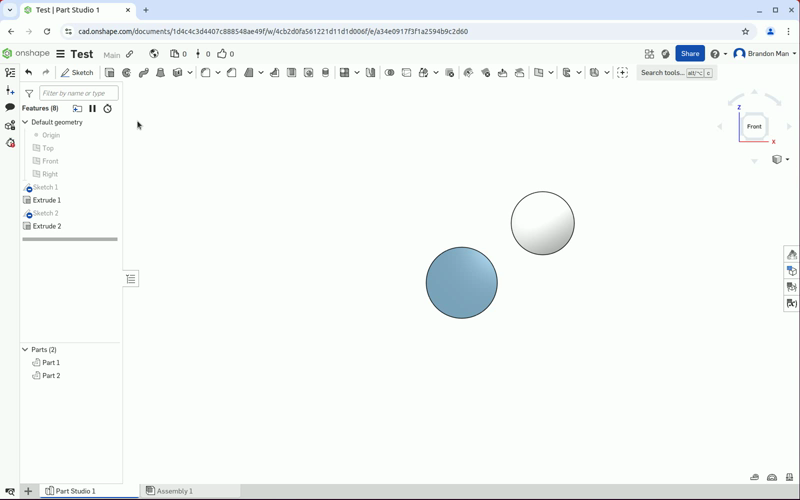
key(shift+h)
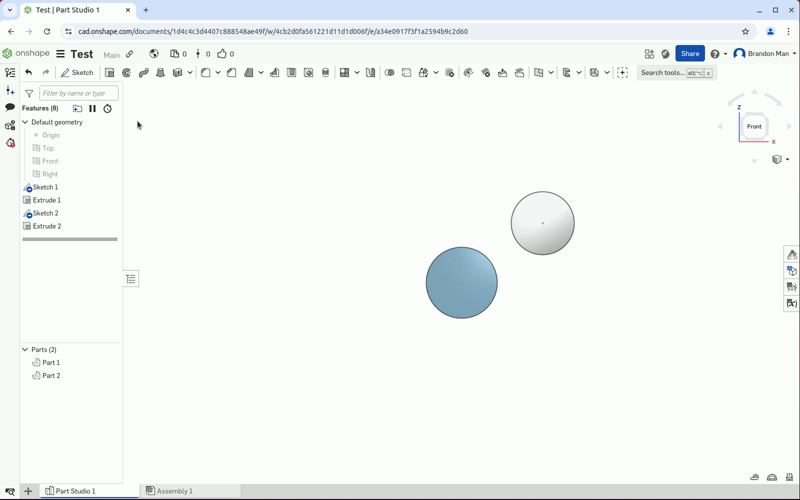
key(shift+h)
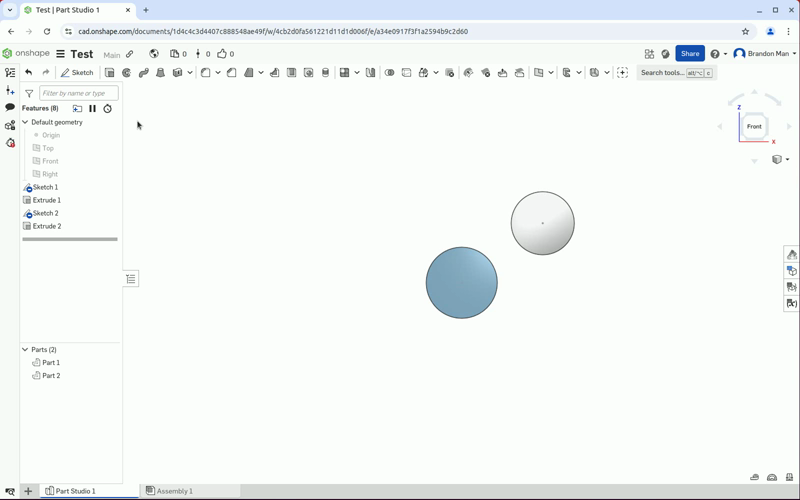
key(shift+7)
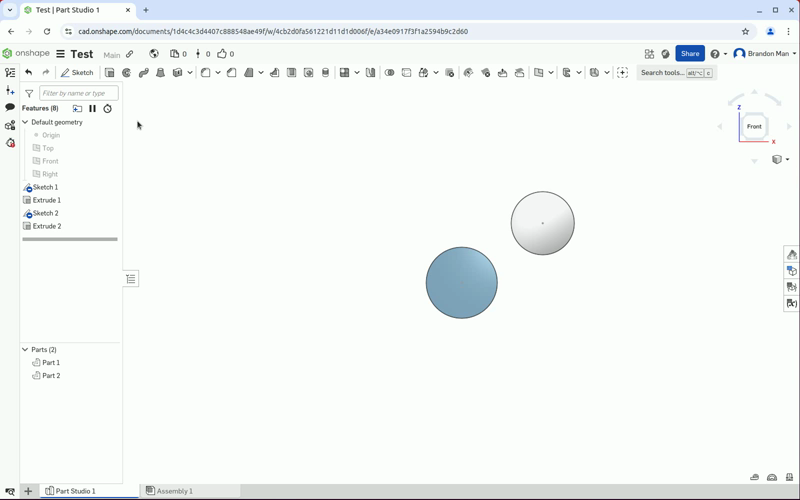
key(left, 2)
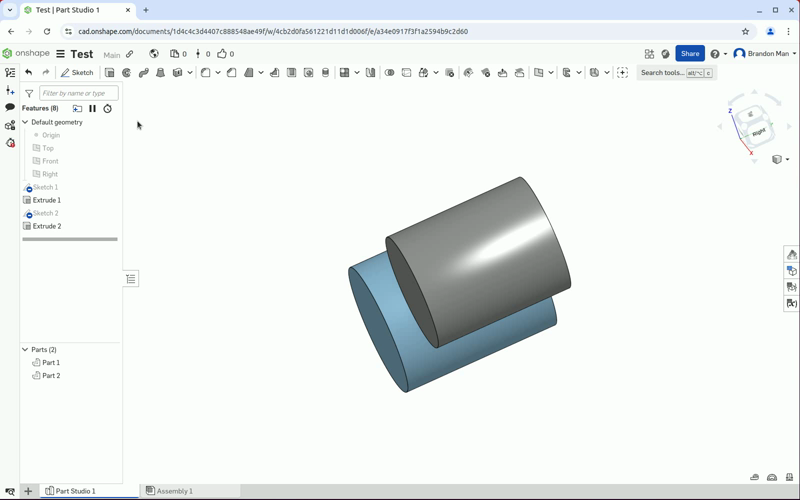
key(down, 2)
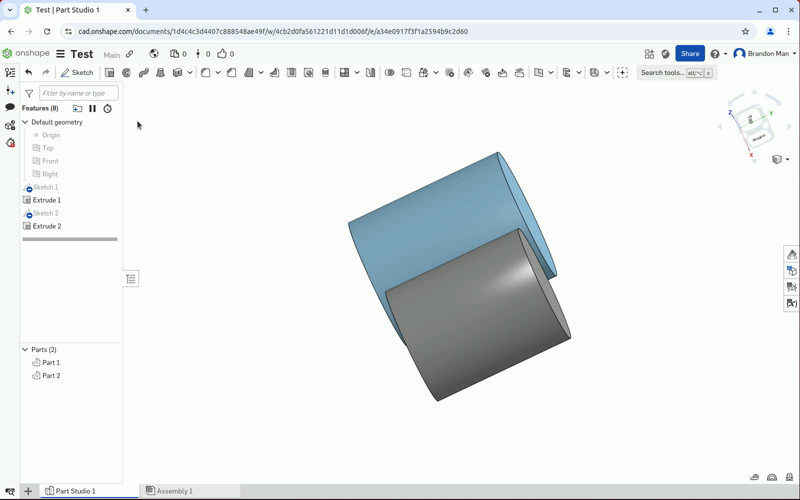
key(up, 2)
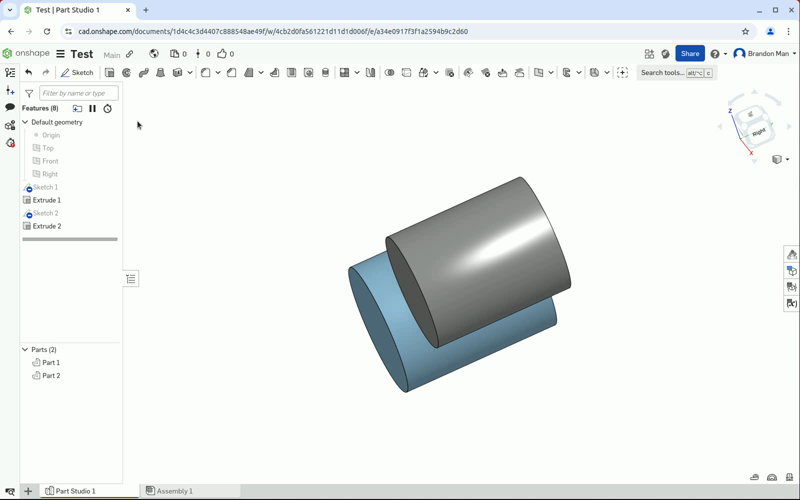
key(right, 2)
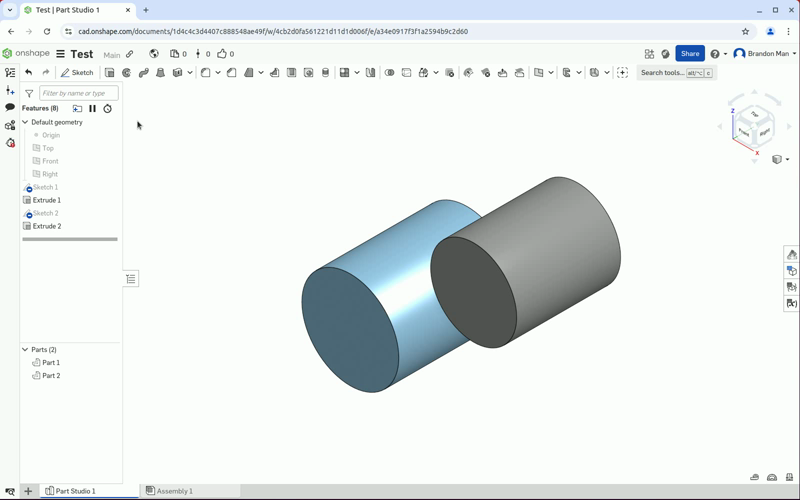
mouse_move(73, 189)
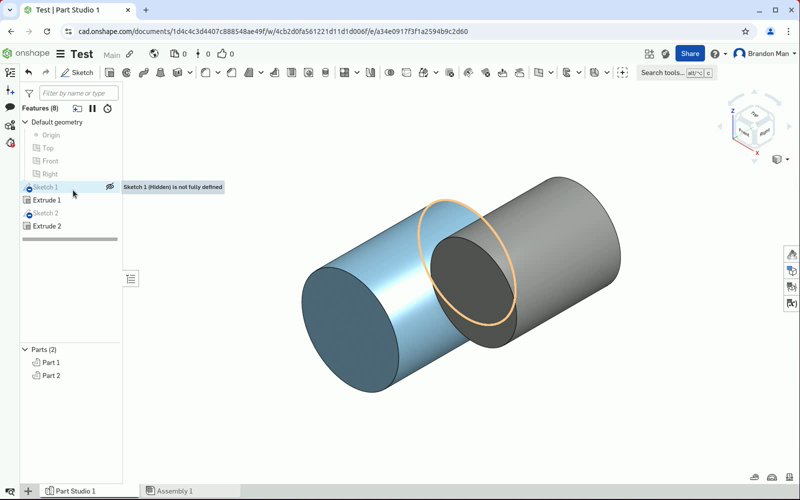
click(73, 189)